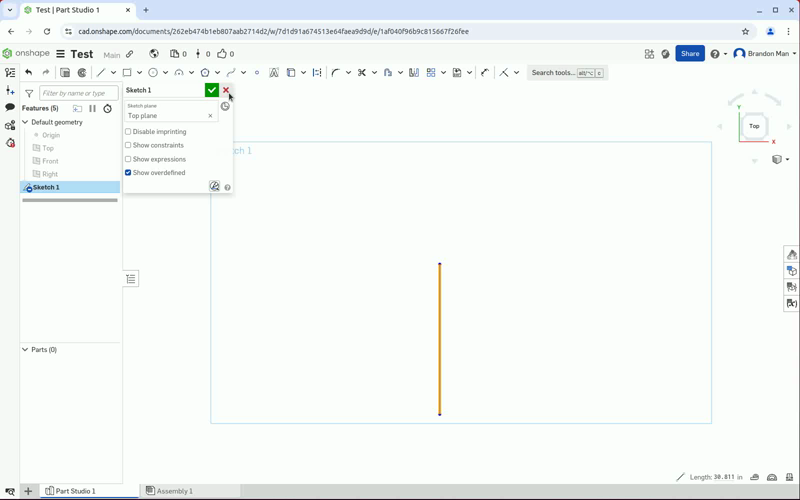
key(shift+h)
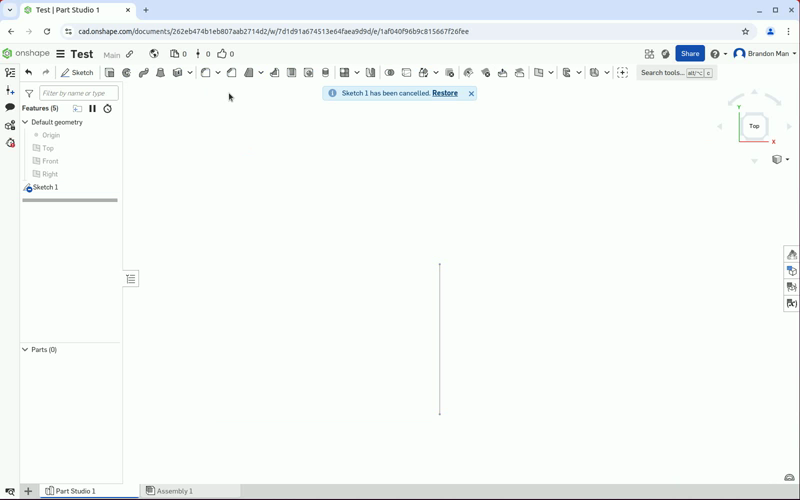
key(shift+s)
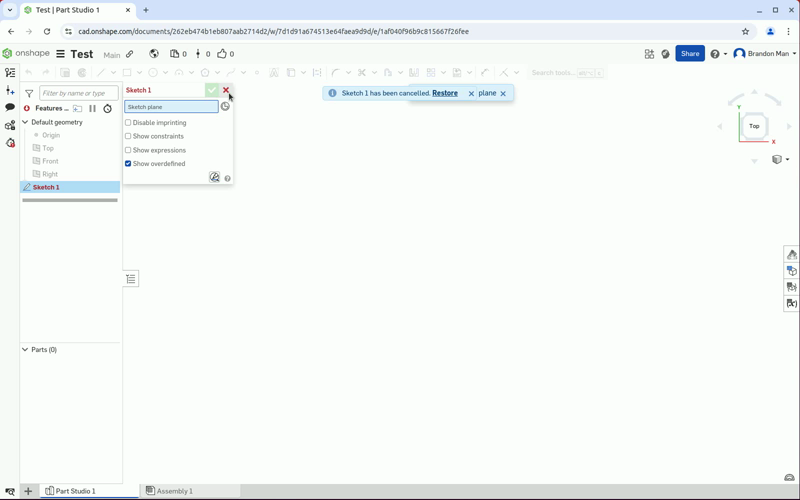
mouse_move(73, 150)
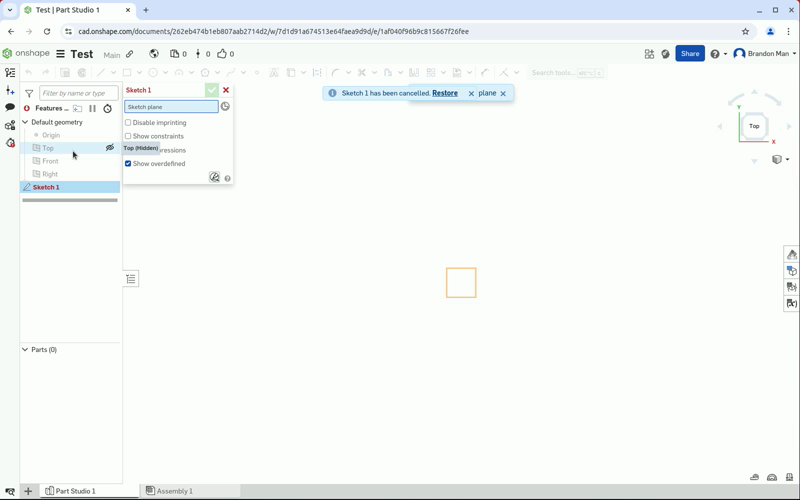
click(73, 150)
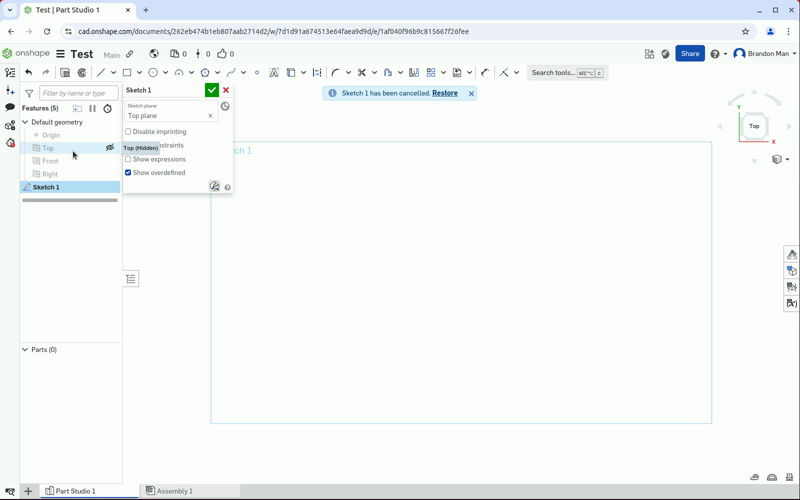
mouse_move(73, 352)
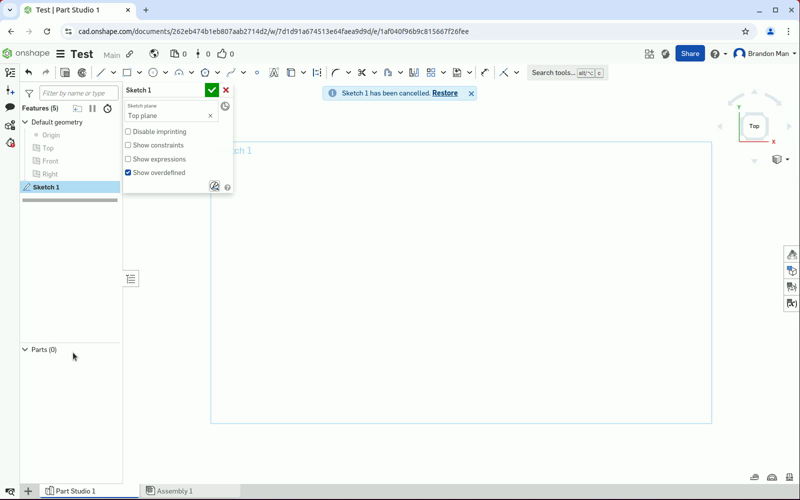
key(y)
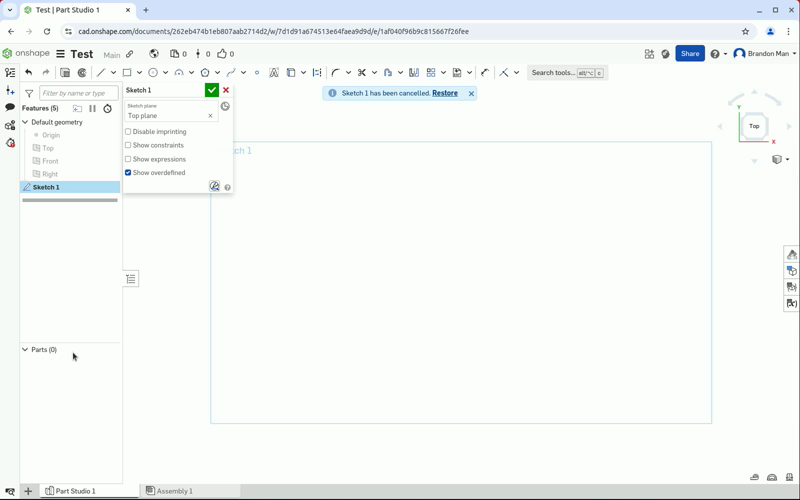
key(c)
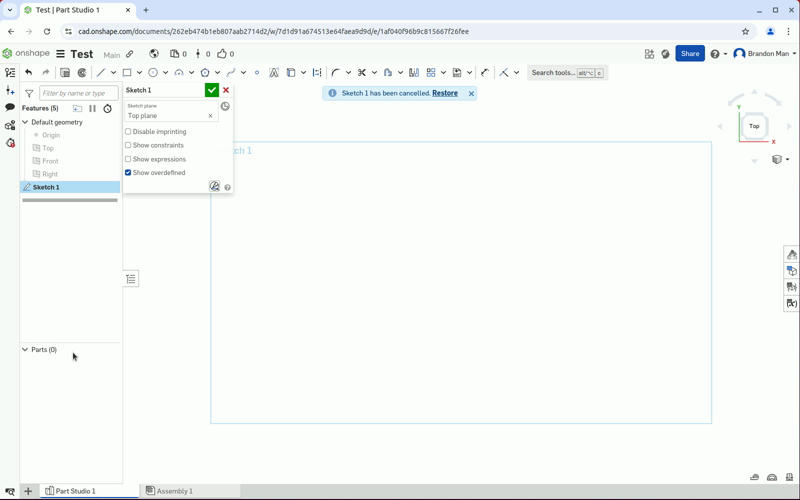
key_down(shift)
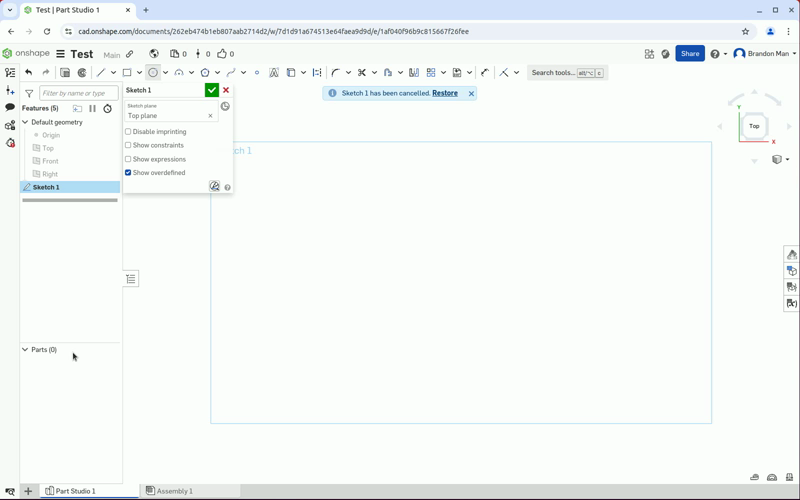
mouse_move(460, 282)
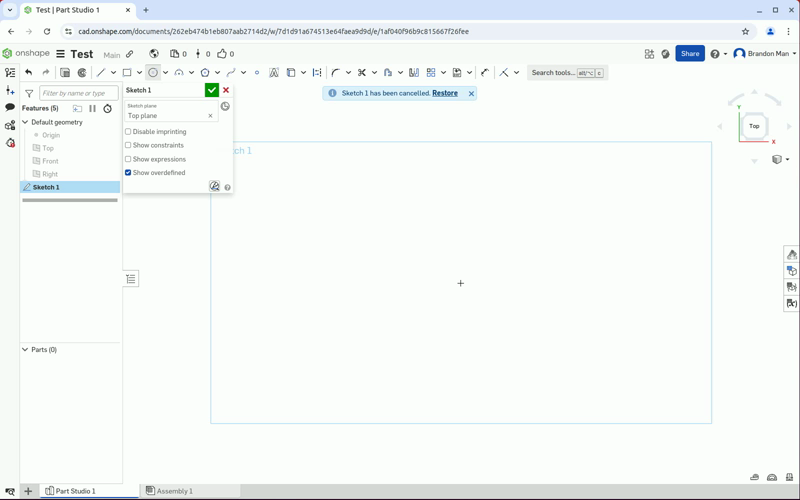
click(460, 282)
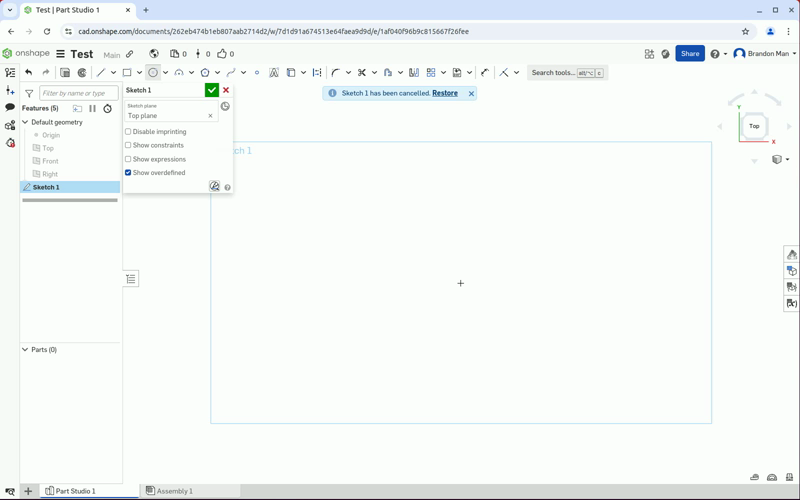
key_up(shift)
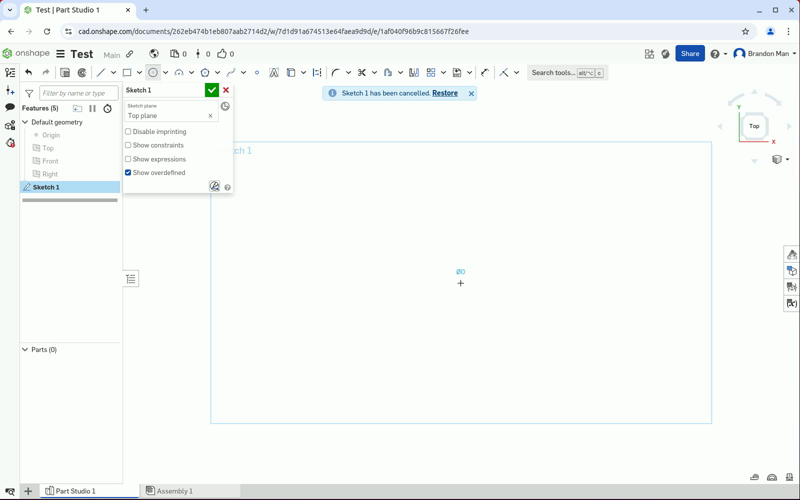
mouse_move(533, 282)
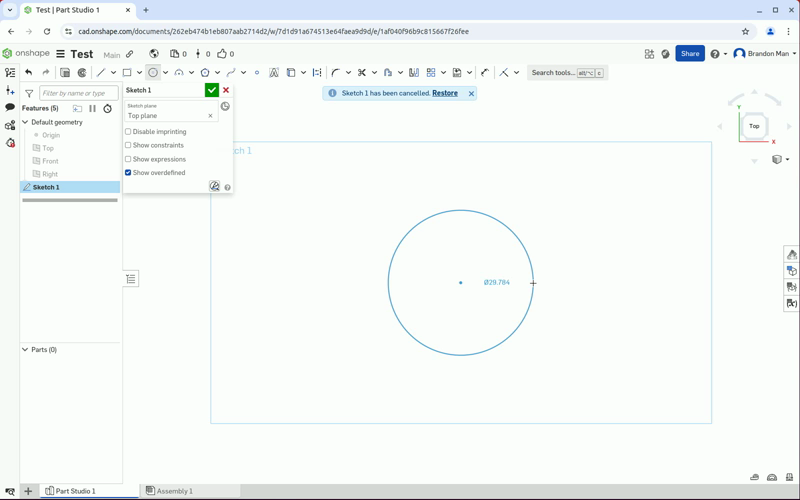
click(533, 282)
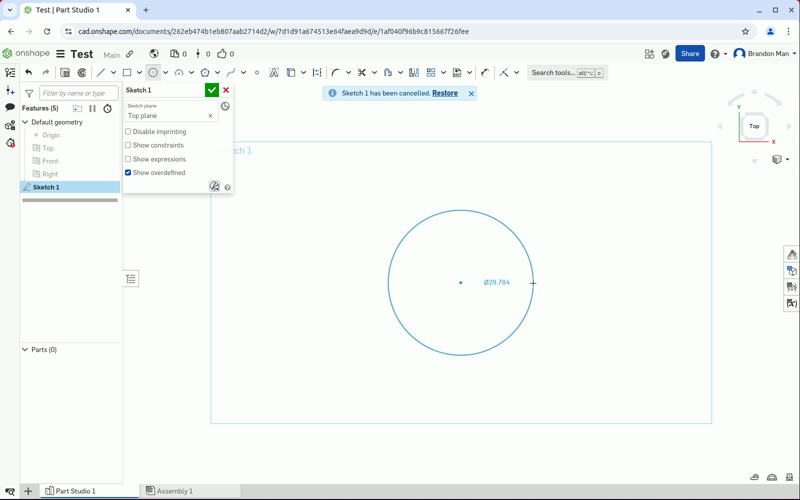
key(esc)
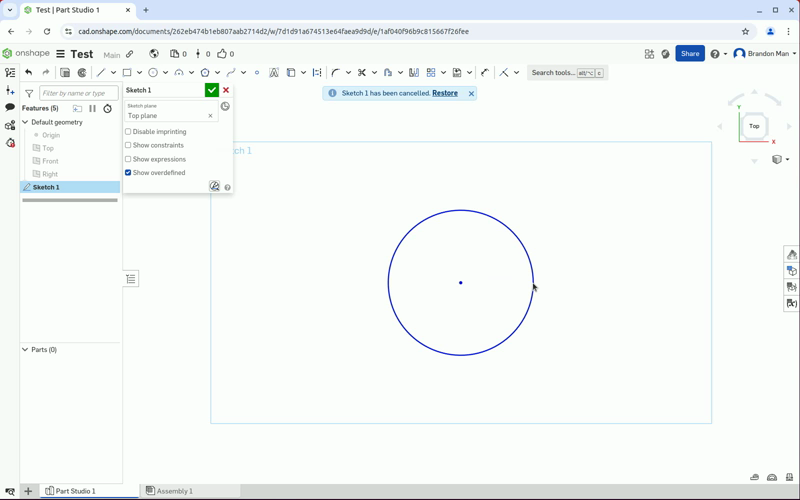
mouse_move(433, 276)
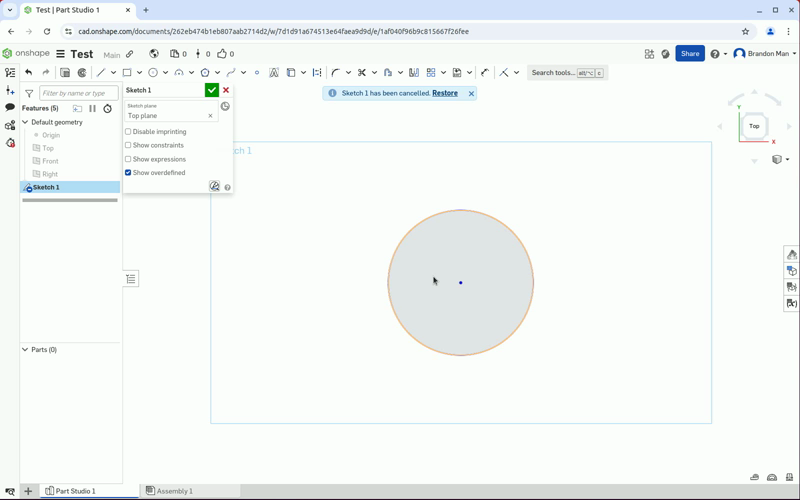
click(433, 276)
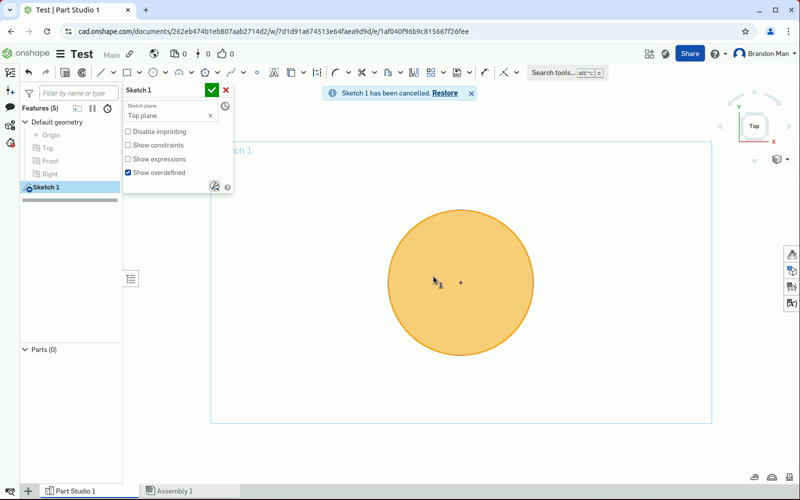
mouse_move(73, 352)
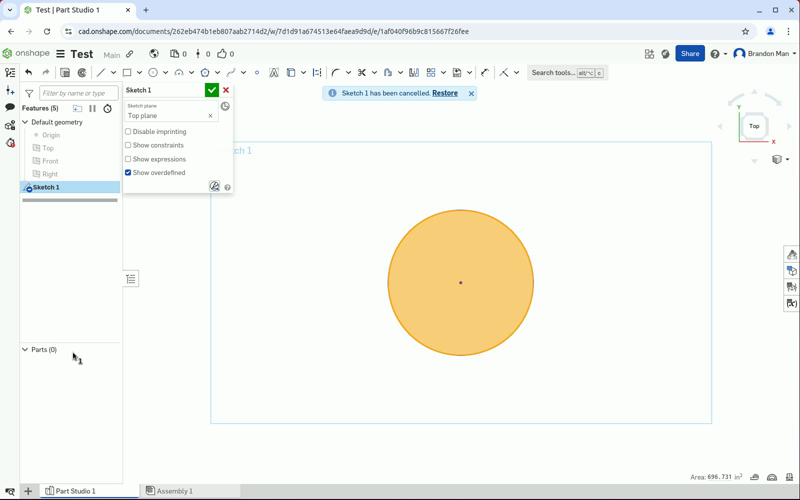
key(shift+y)
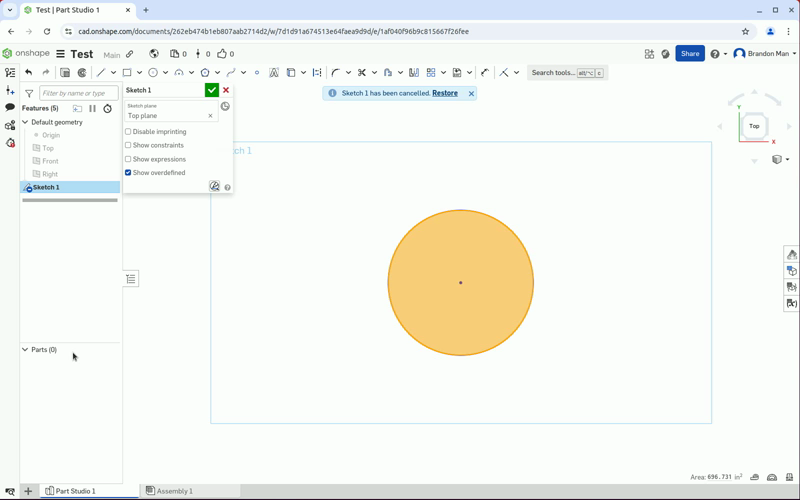
key(shift+e)
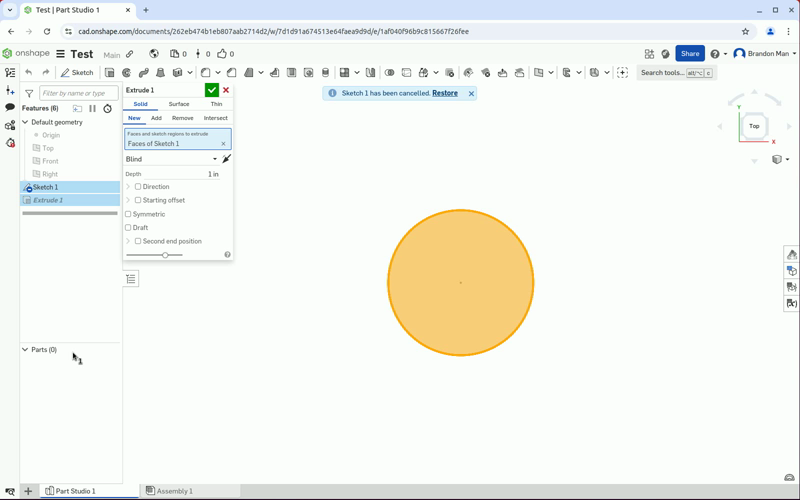
mouse_move(143, 106)
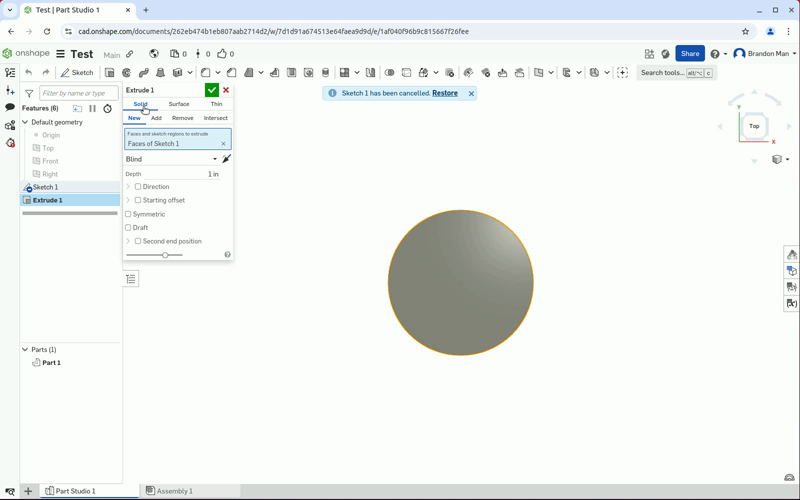
click(143, 106)
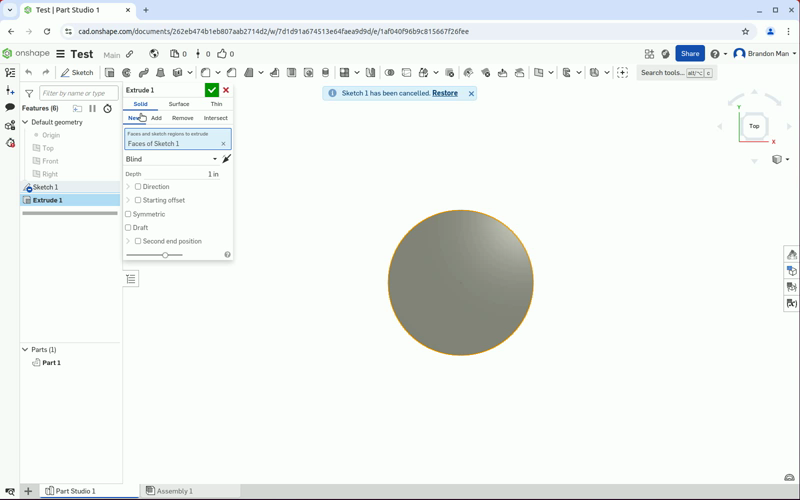
mouse_move(137, 120)
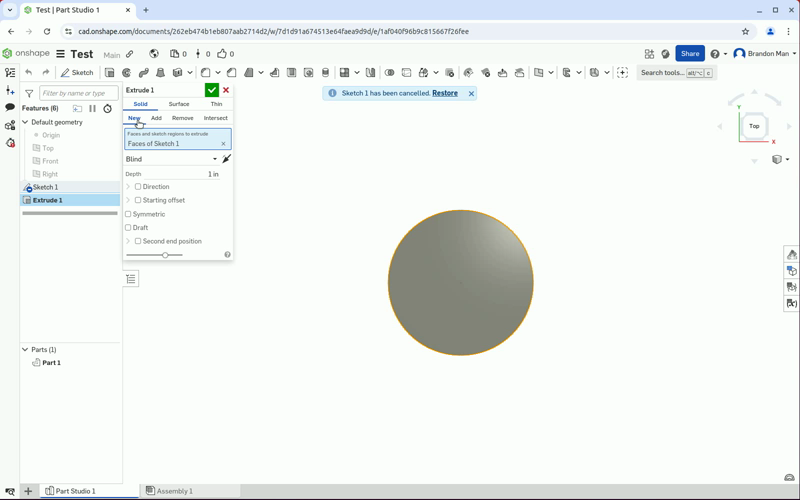
click(137, 120)
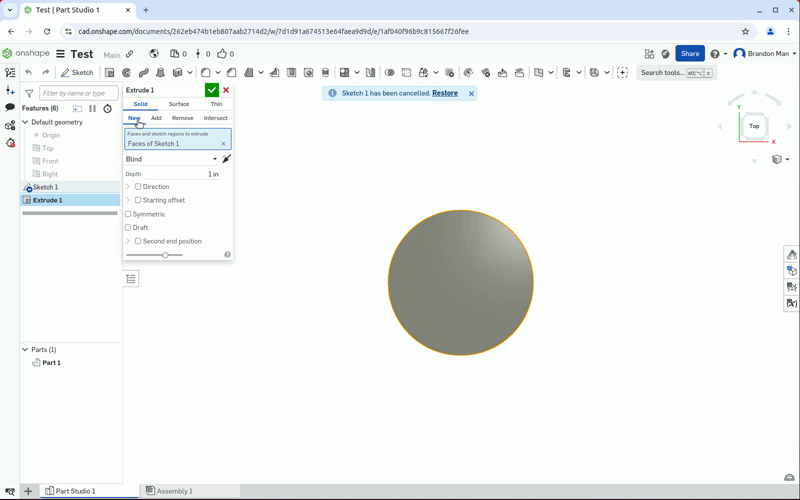
key(tab, 4)
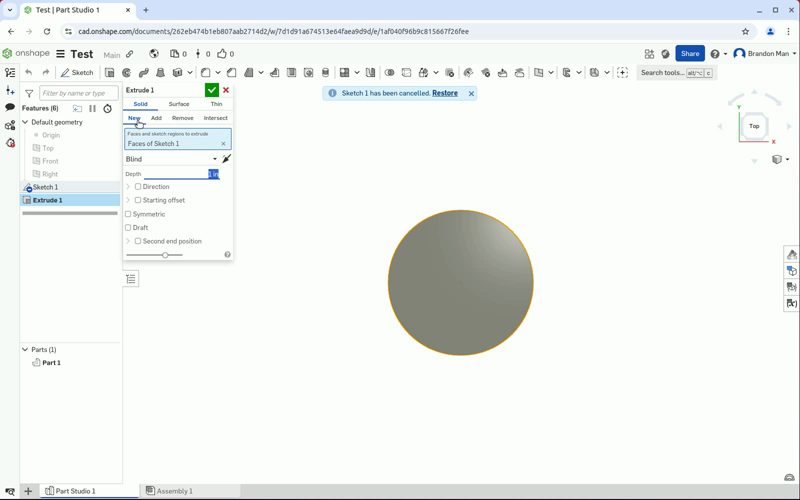
text(8.184)
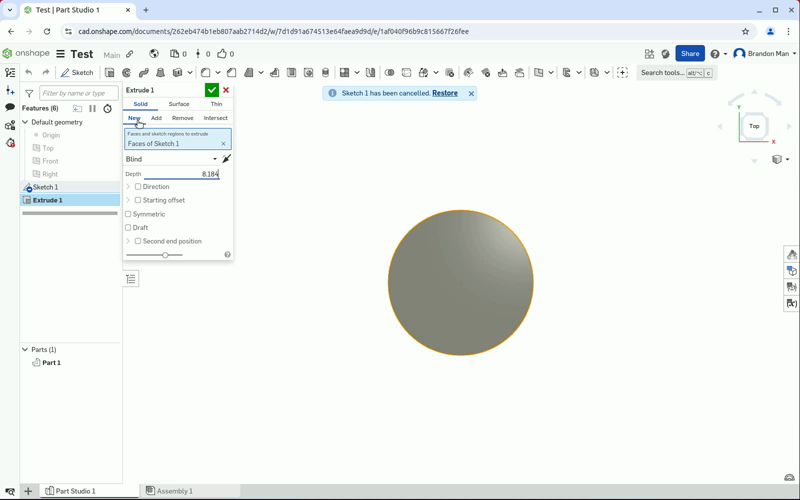
key(enter)
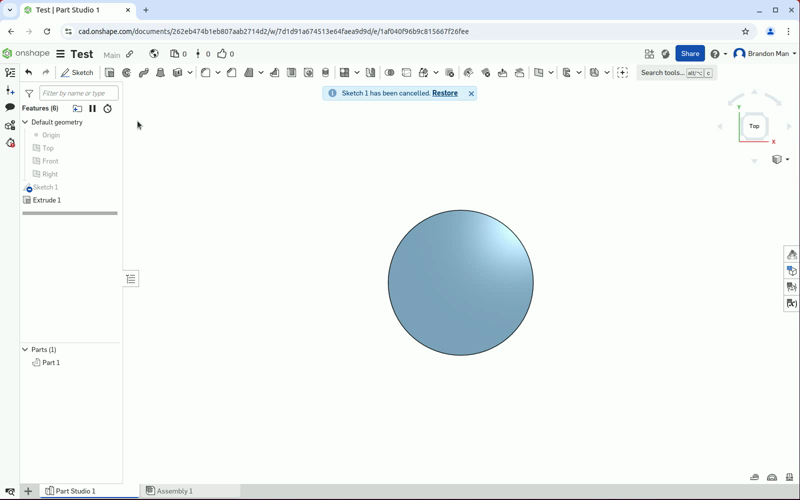
key(shift+h)
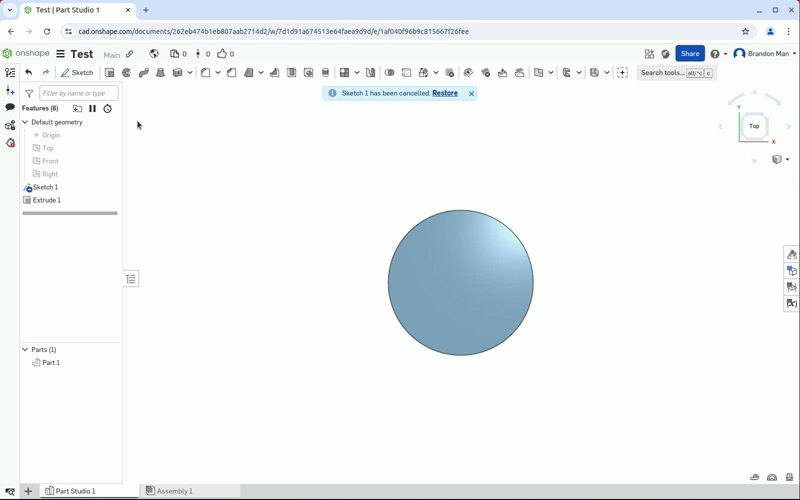
key(shift+h)
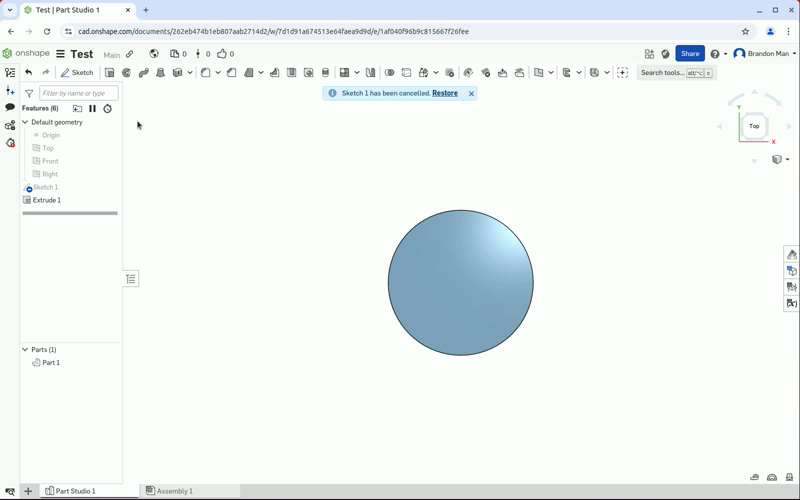
mouse_move(73, 189)
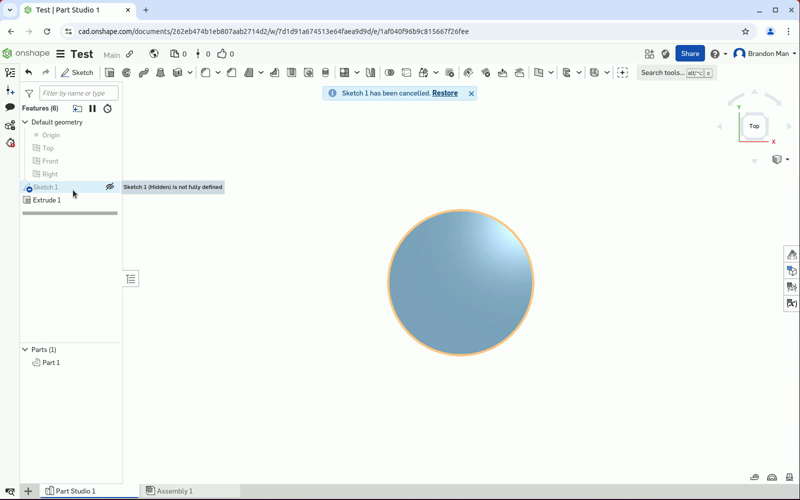
click(73, 189)
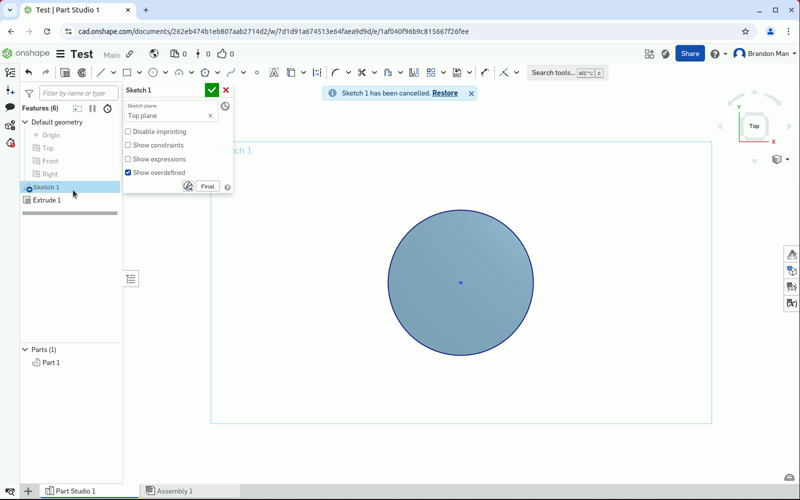
mouse_move(229, 92)
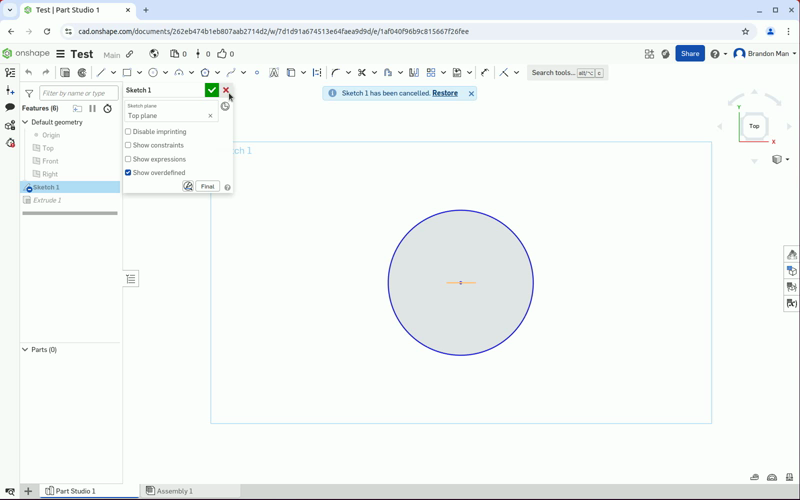
click(229, 92)
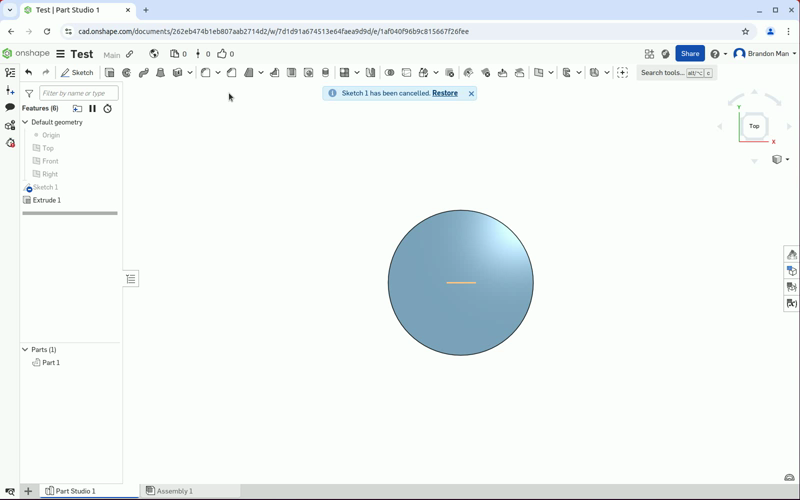
mouse_move(541, 75)
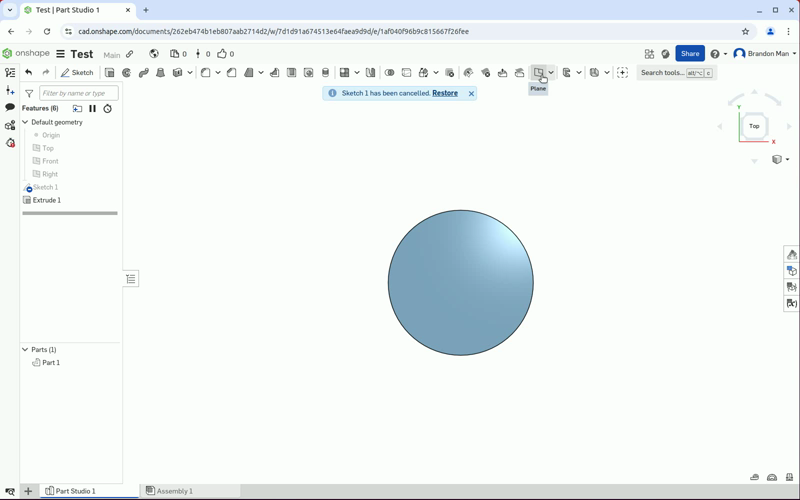
click(541, 75)
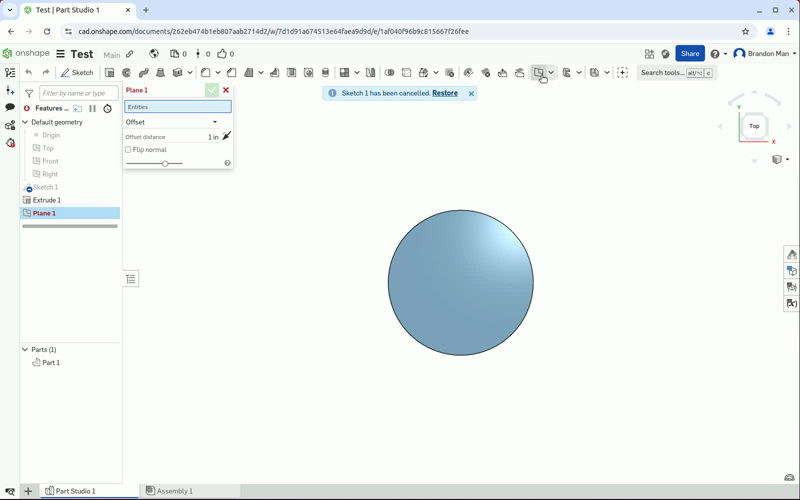
mouse_move(73, 150)
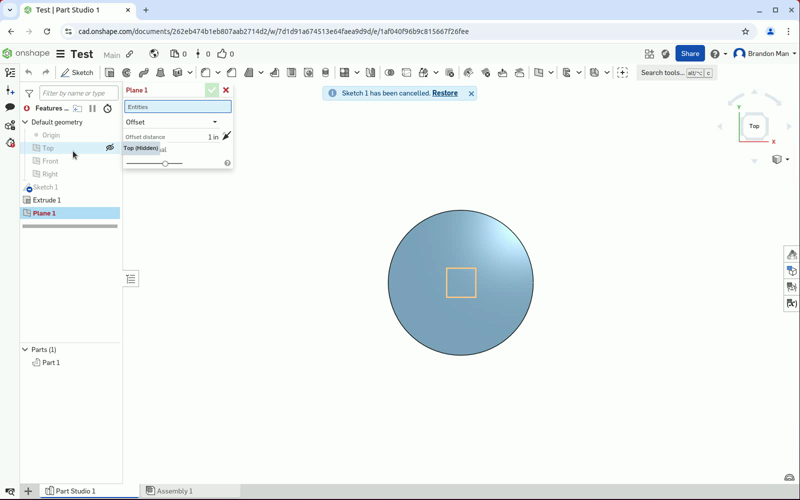
click(73, 150)
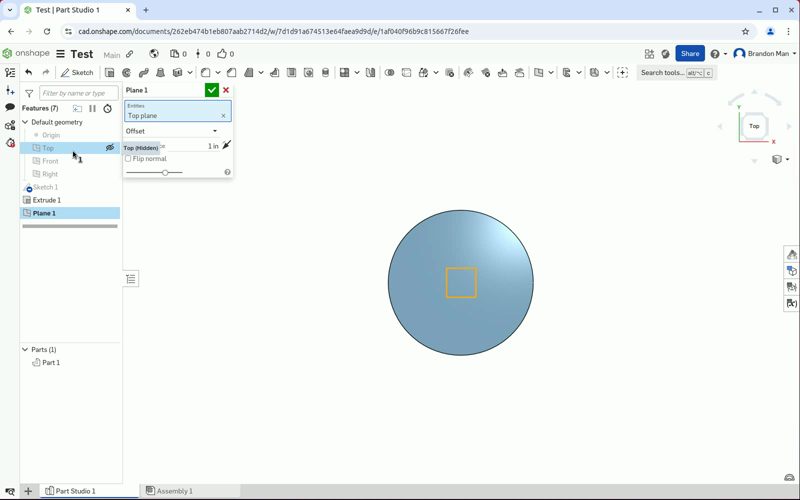
key(tab, 2)
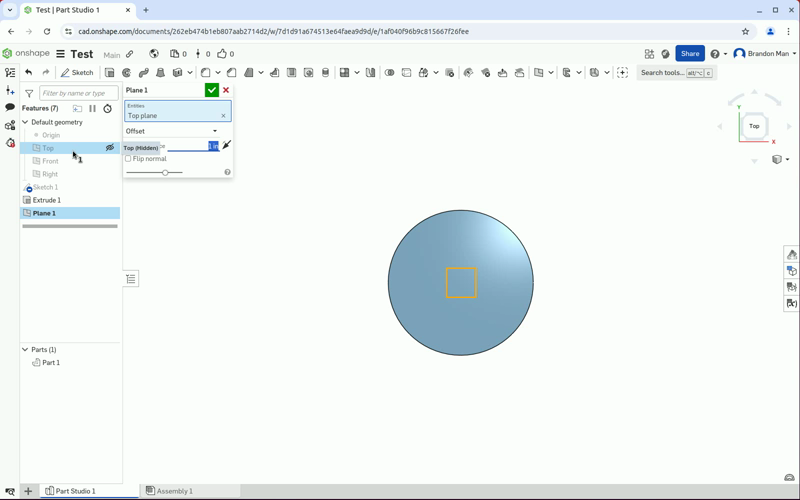
text(8.196)
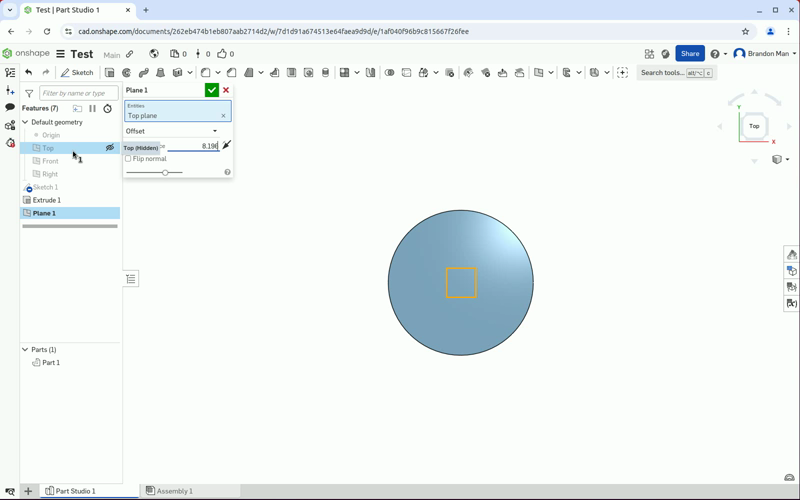
key(enter, 2)
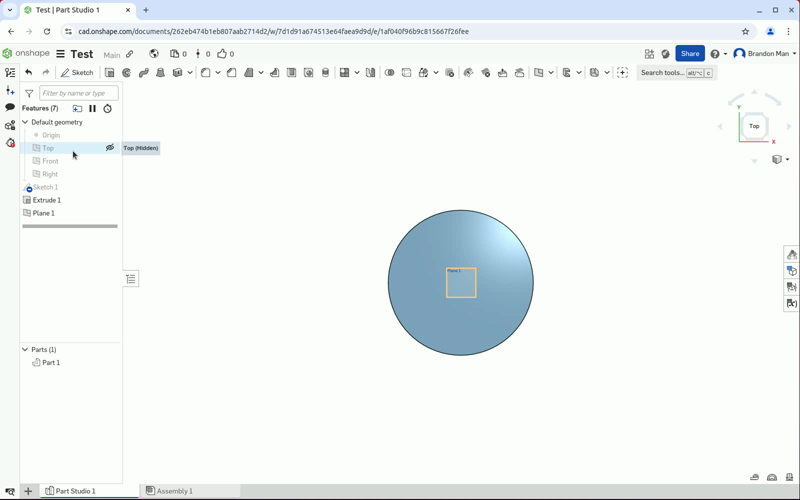
key(shift+s)
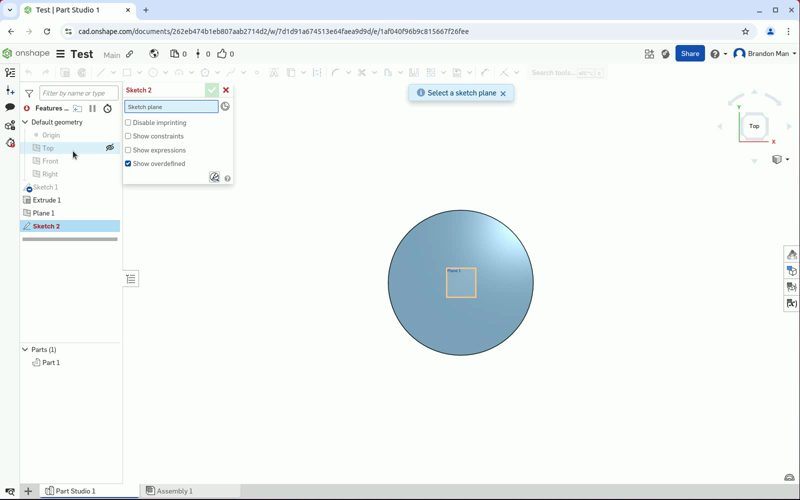
mouse_move(73, 215)
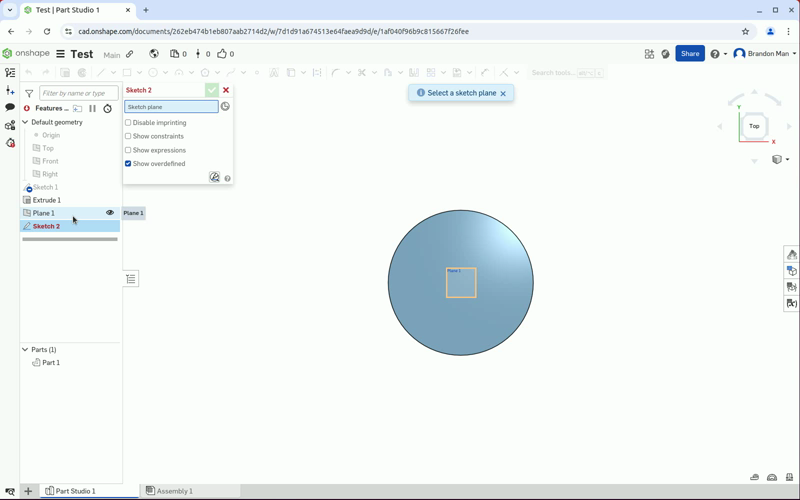
click(73, 215)
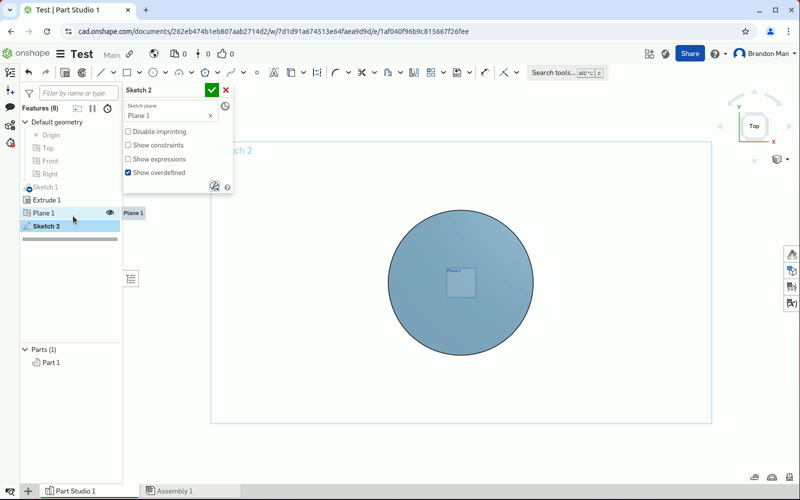
mouse_move(73, 352)
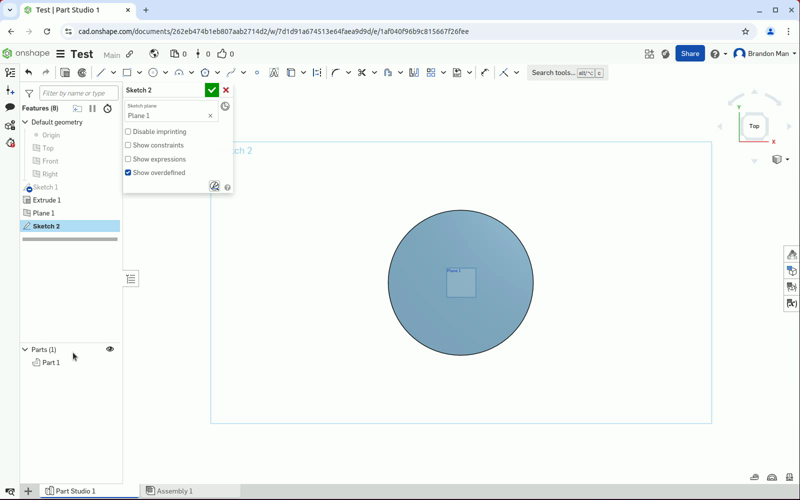
key(y)
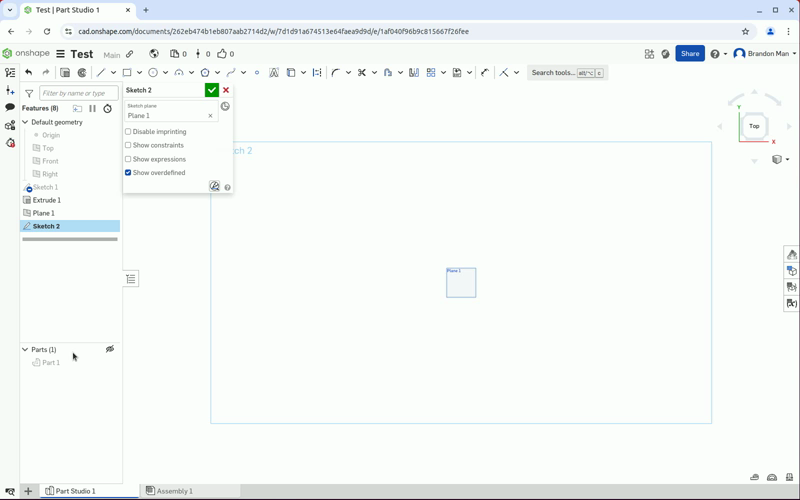
key(c)
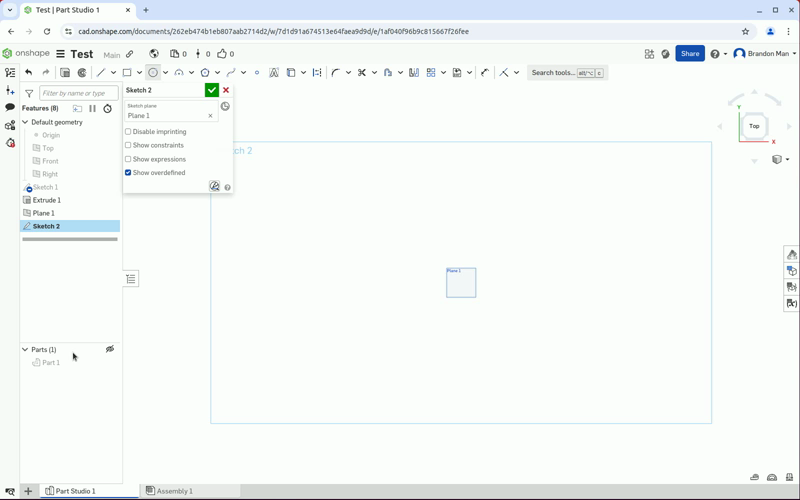
key_down(shift)
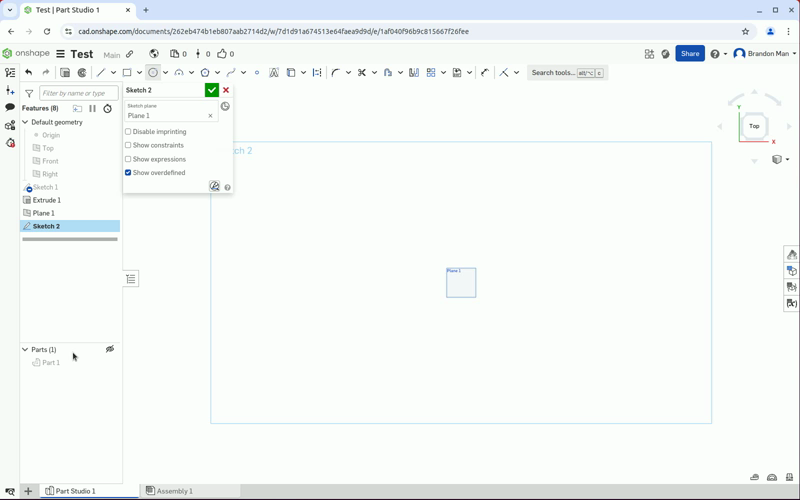
mouse_move(460, 282)
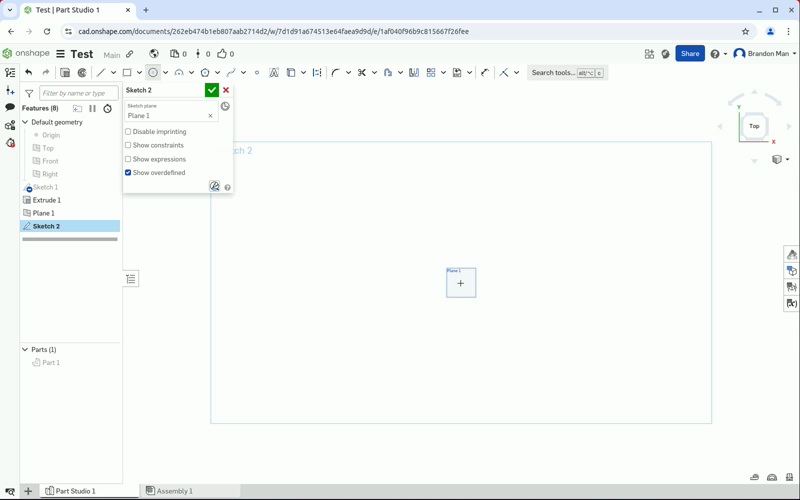
click(460, 282)
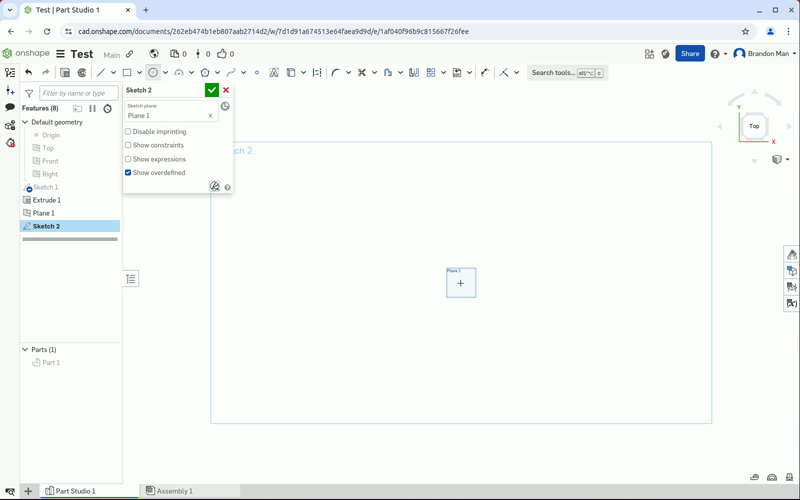
key_up(shift)
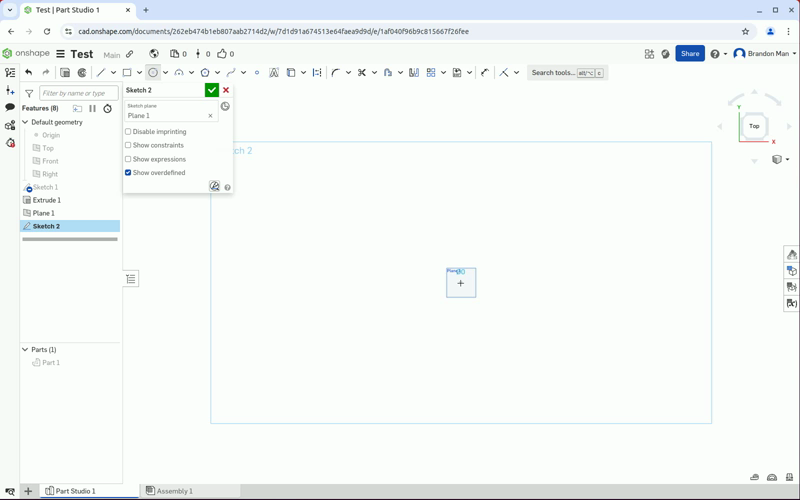
mouse_move(511, 282)
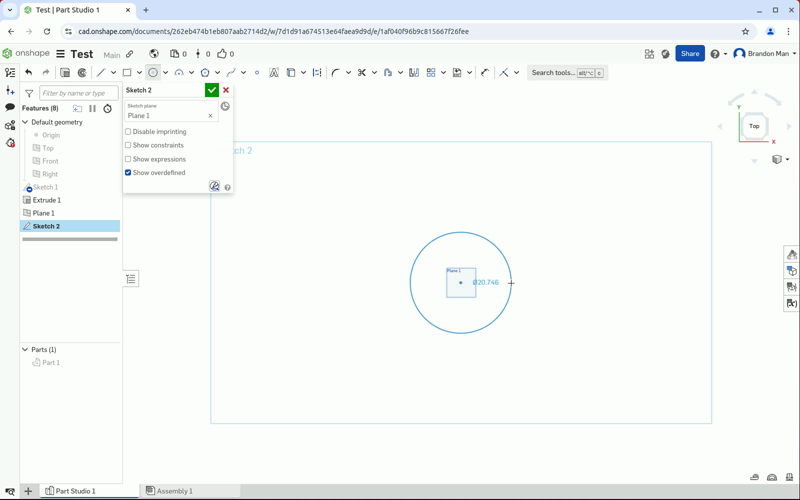
click(511, 282)
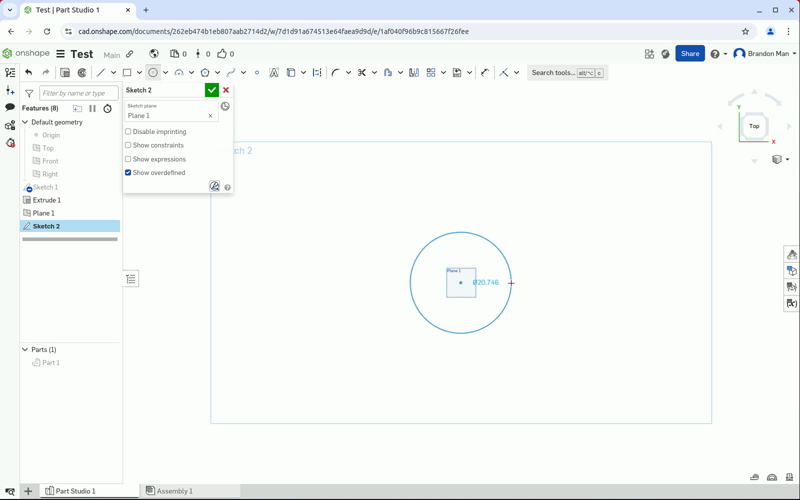
key(esc)
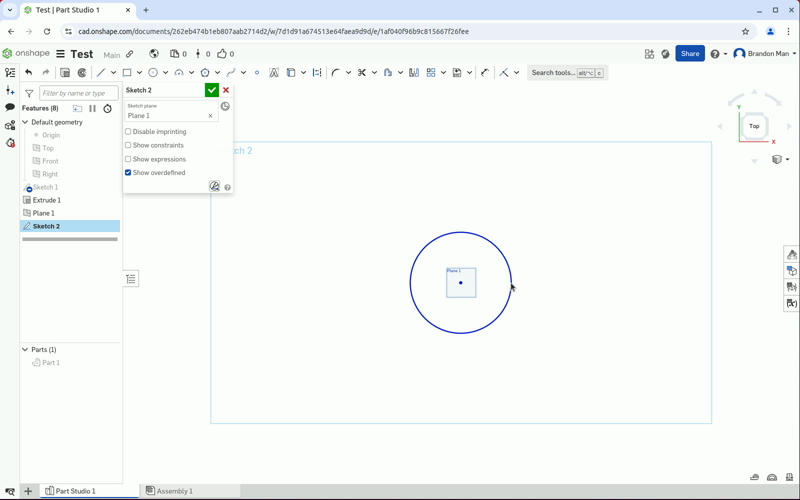
mouse_move(443, 283)
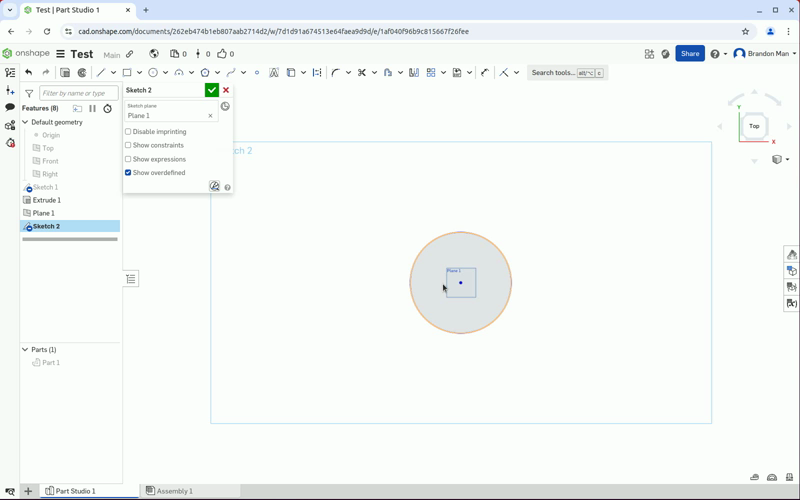
click(443, 283)
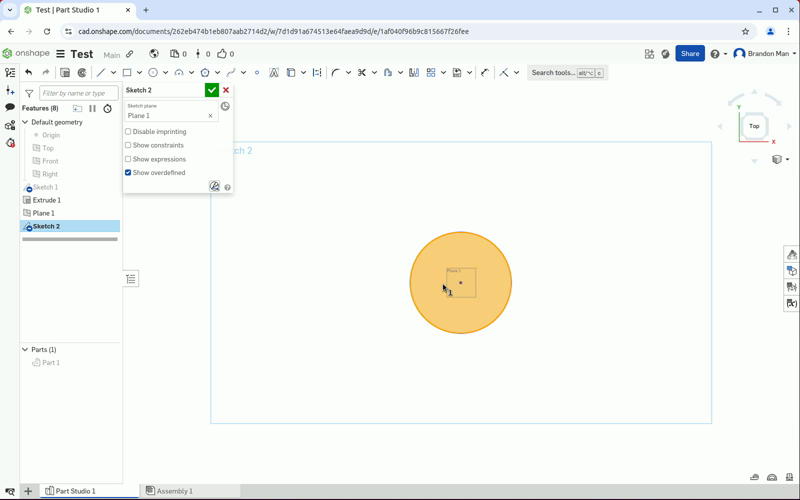
mouse_move(73, 352)
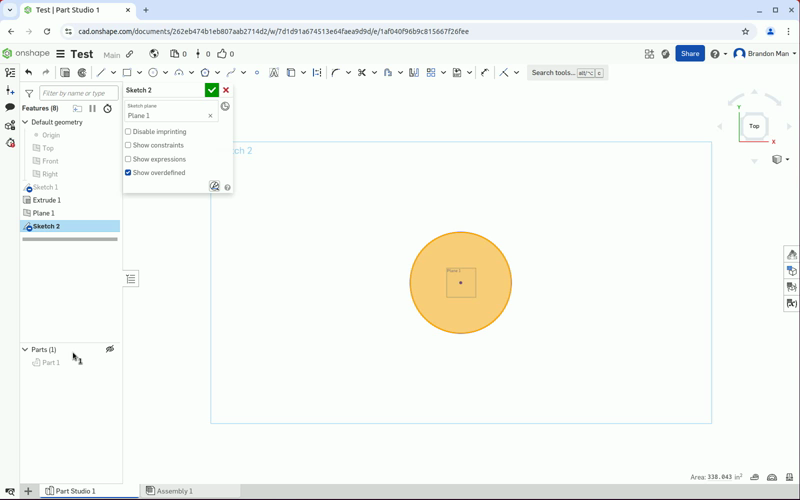
key(shift+y)
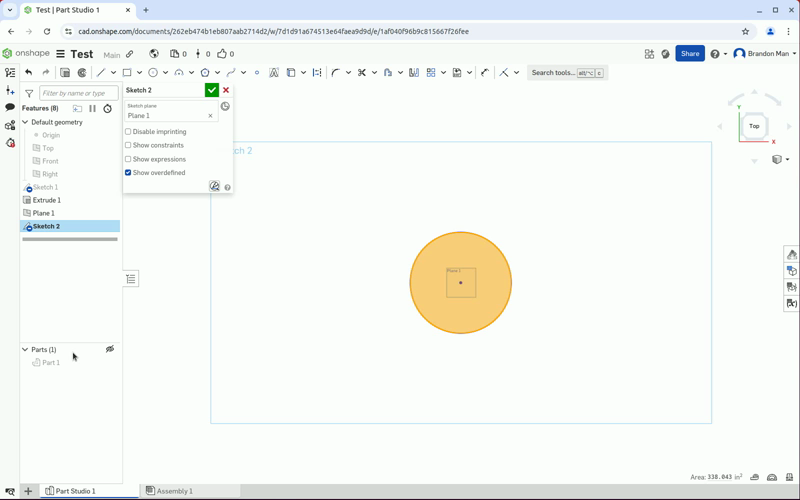
key(shift+e)
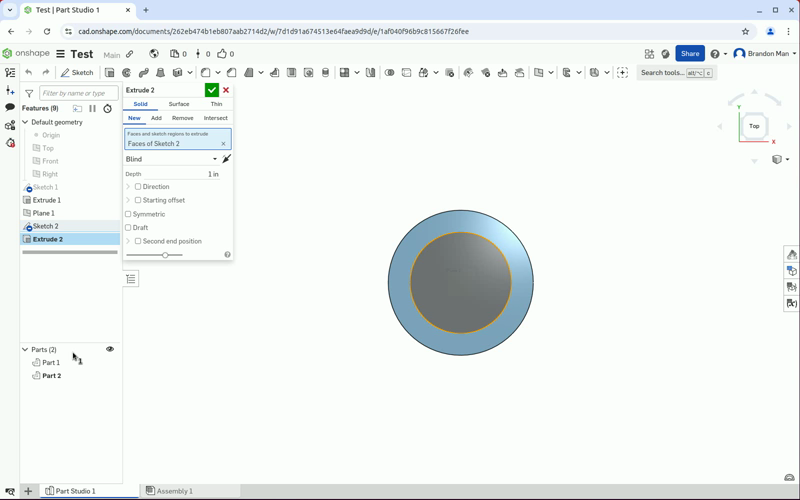
mouse_move(143, 106)
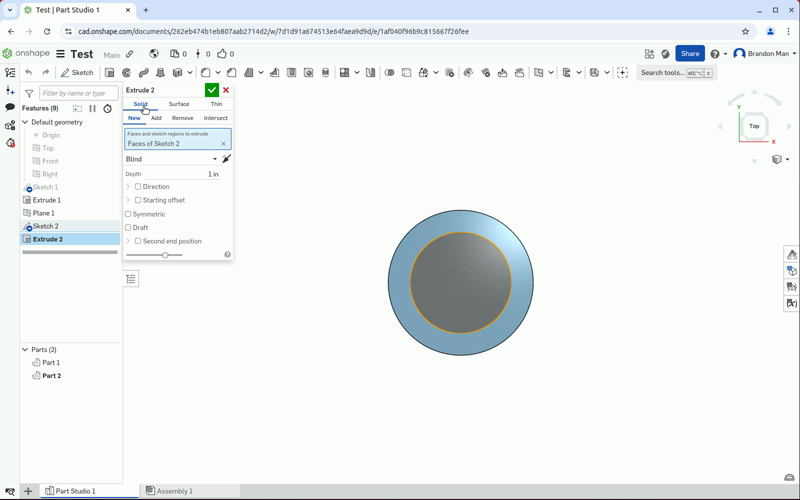
click(143, 106)
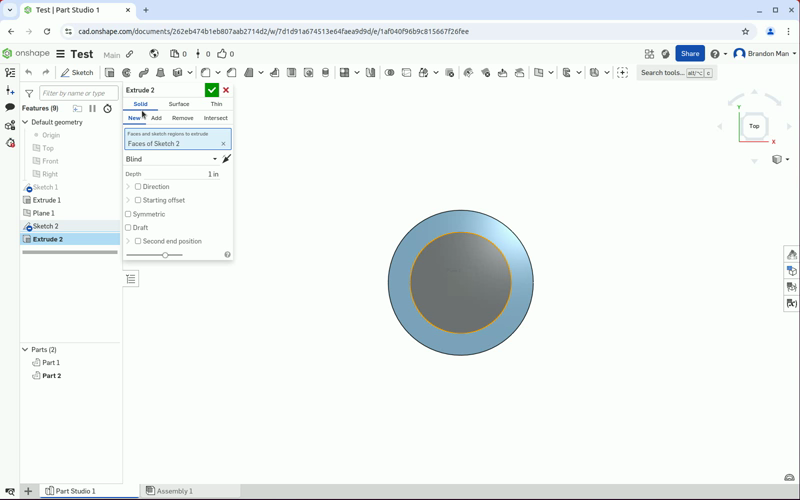
mouse_move(137, 120)
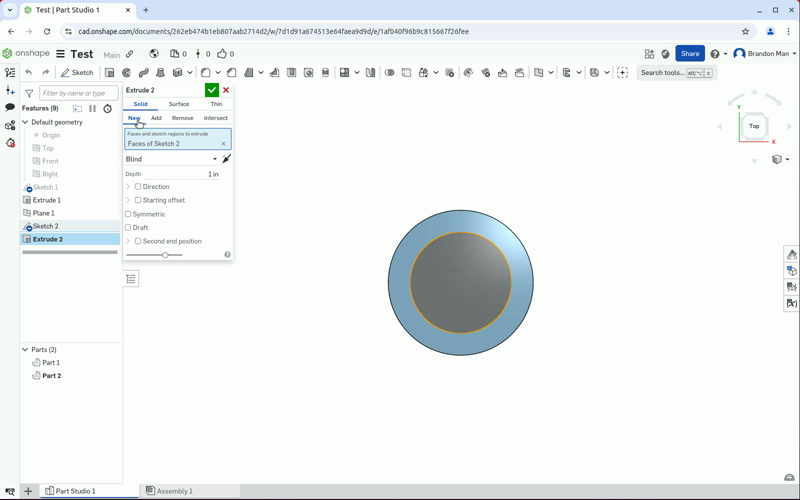
click(137, 120)
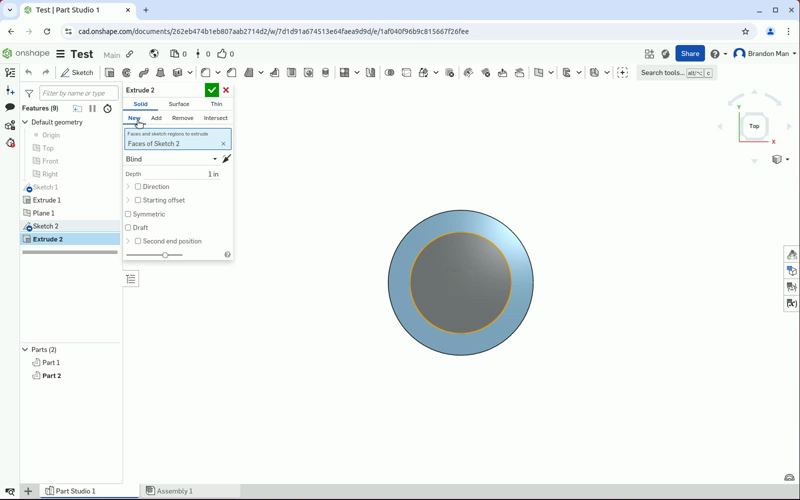
key(tab, 4)
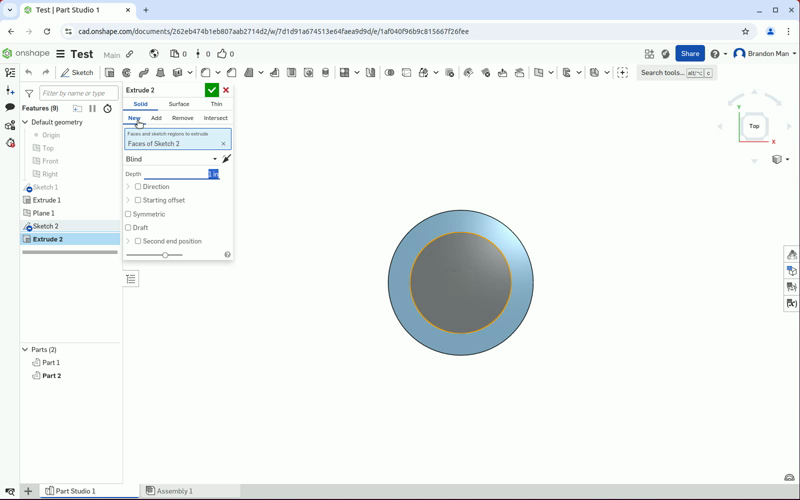
text(11.554)
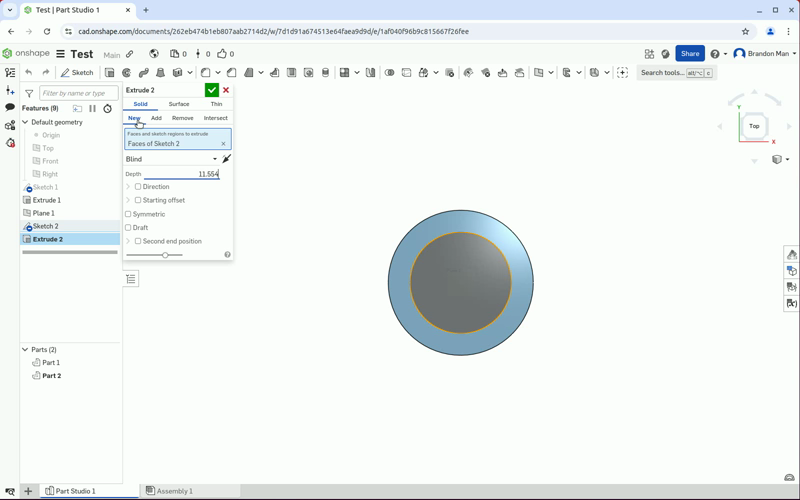
key(enter)
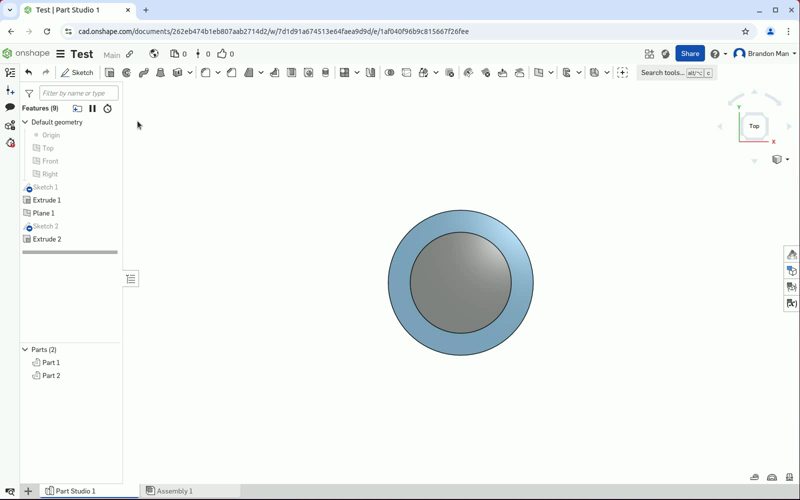
key(shift+h)
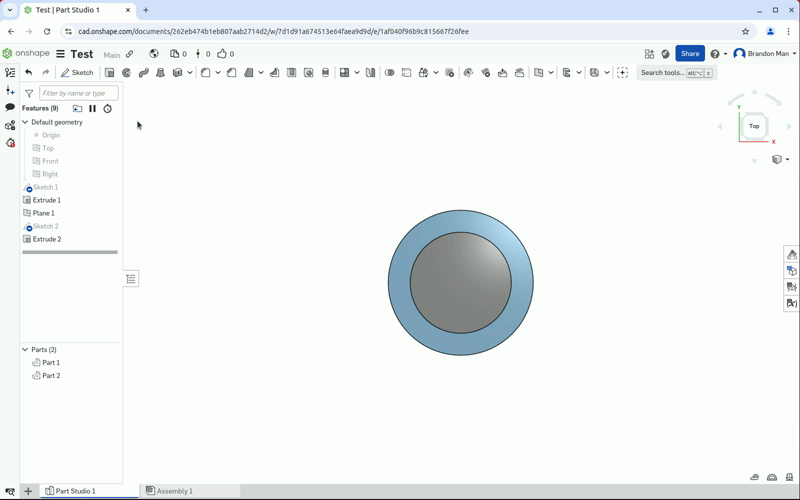
key(shift+h)
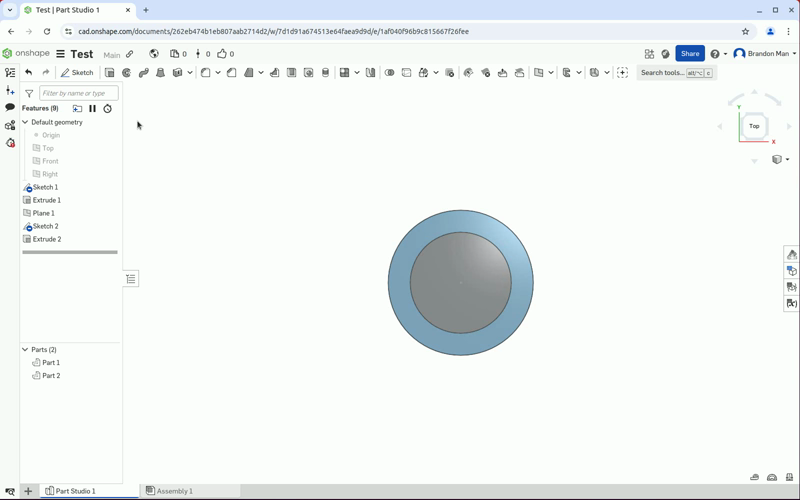
key(shift+7)
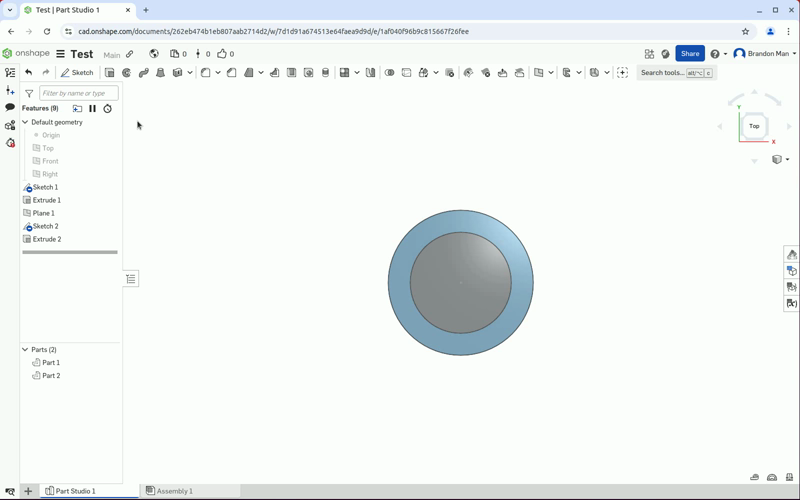
key(up, 3)
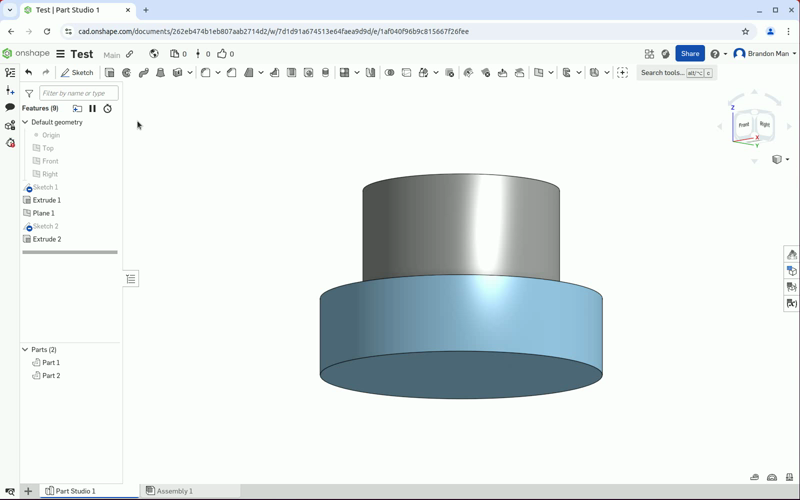
key(left, 3)
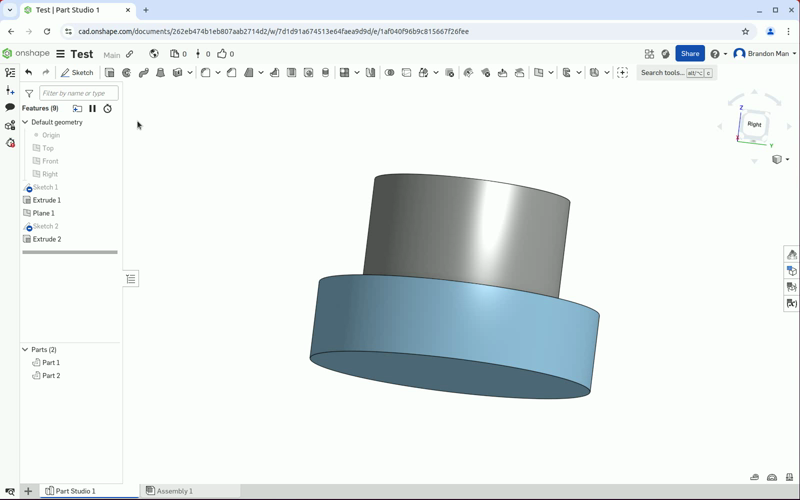
key(right, 3)
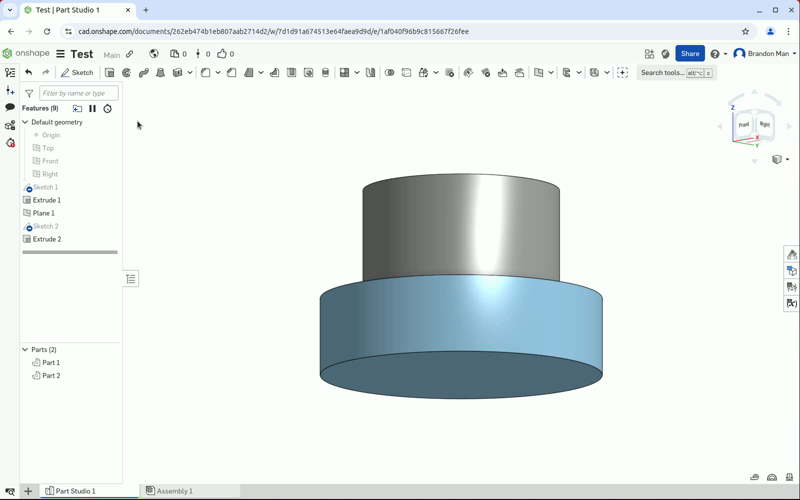
key(down, 3)
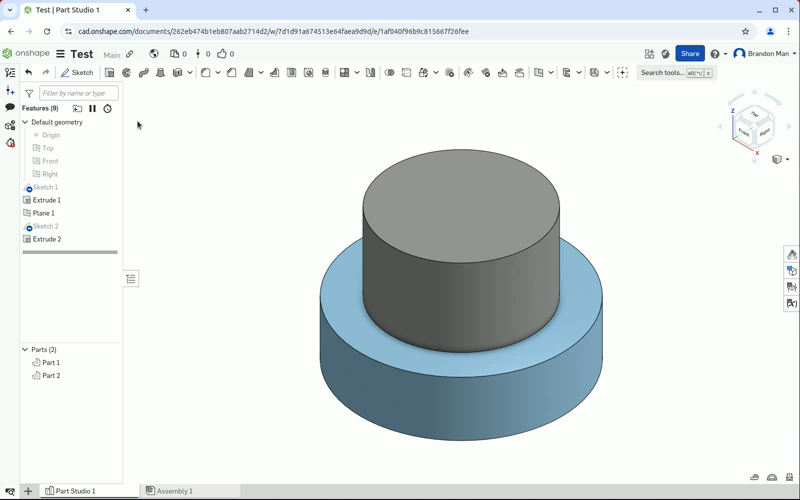
mouse_move(73, 189)
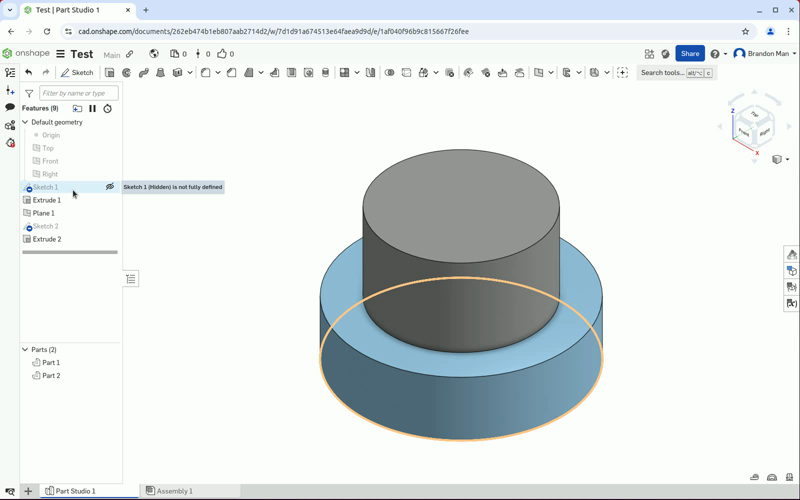
click(73, 189)